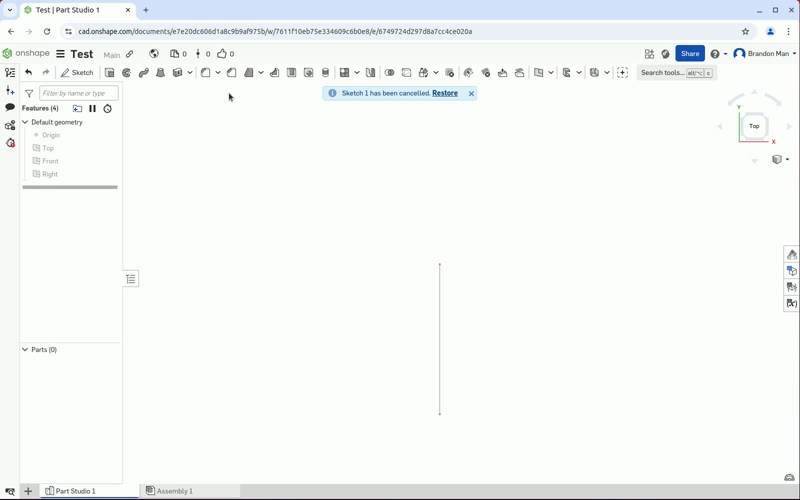
key(shift+h)
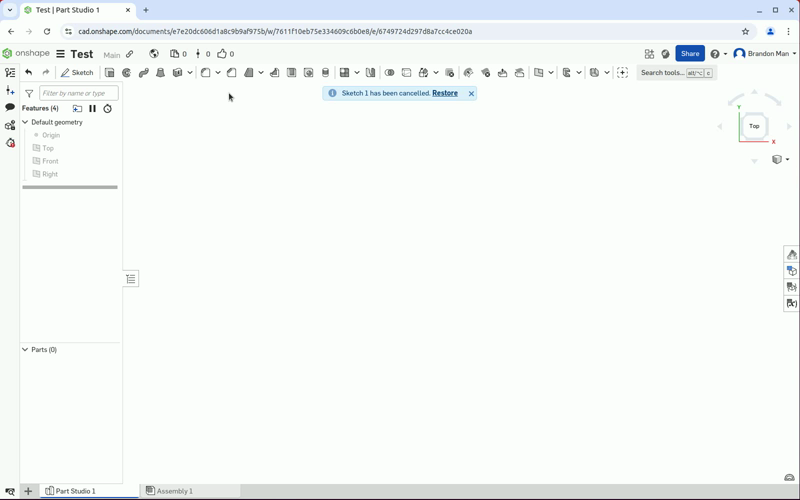
key(shift+s)
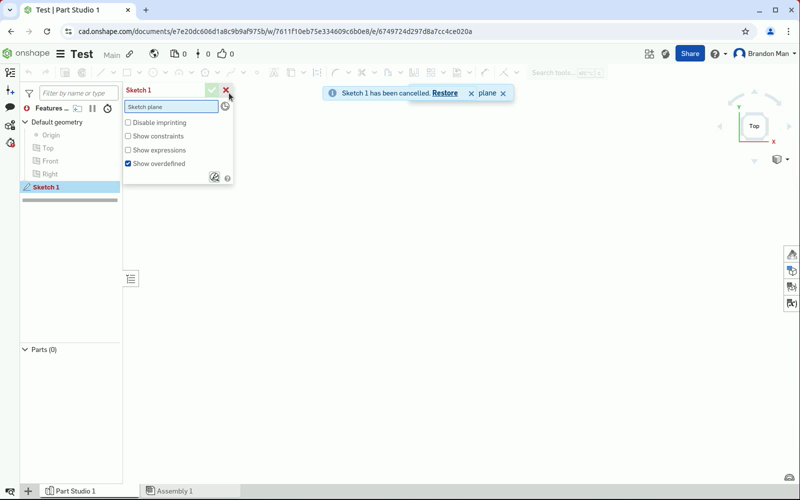
mouse_move(73, 150)
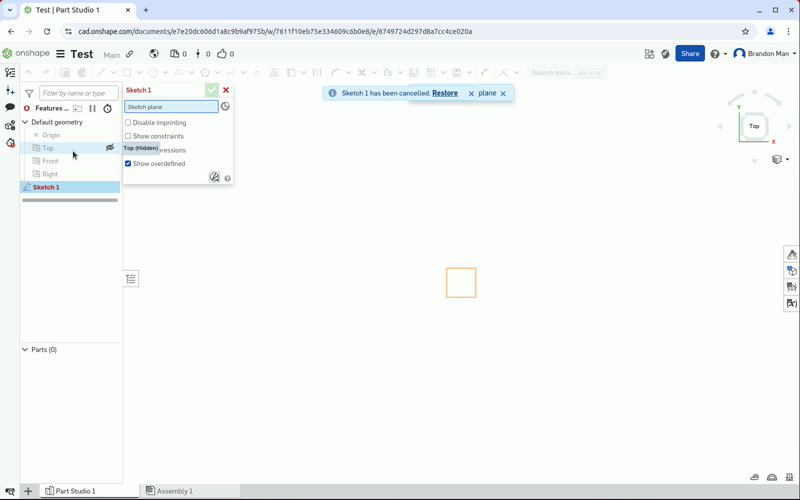
click(73, 150)
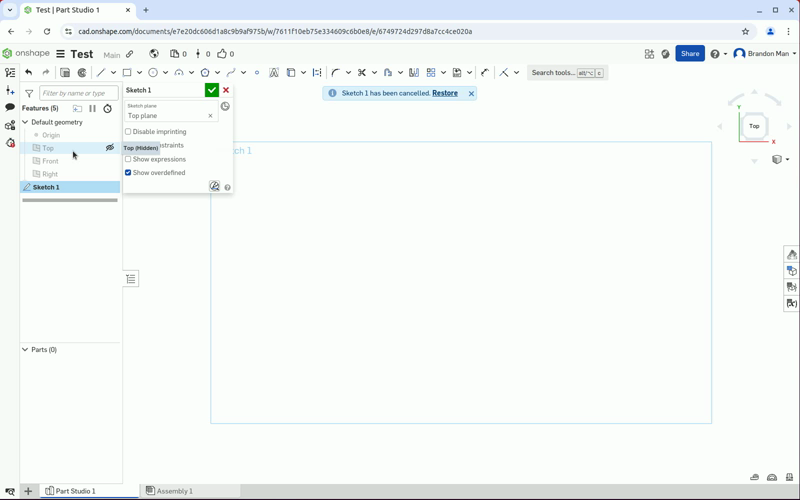
mouse_move(73, 352)
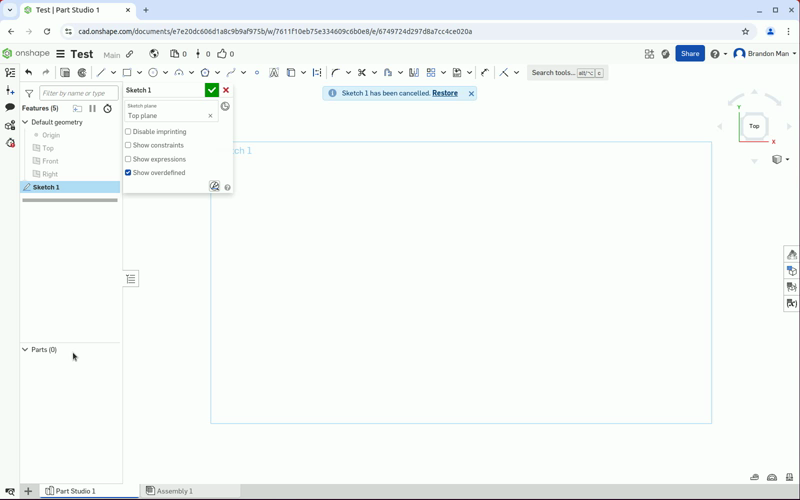
key(y)
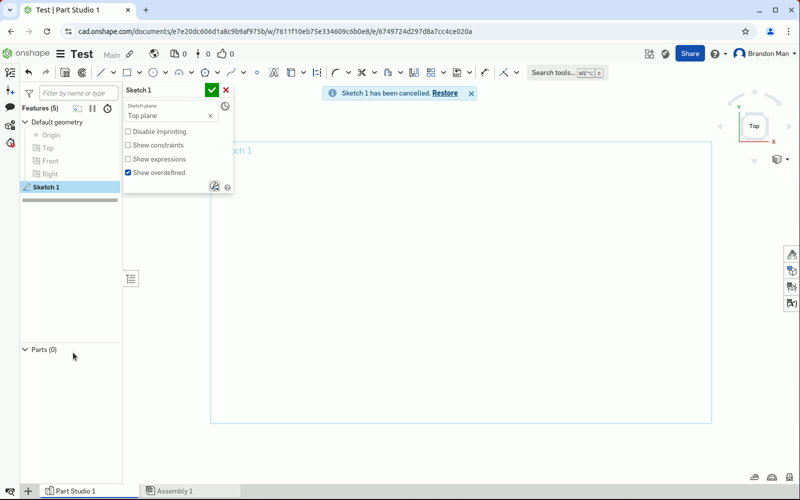
key(c)
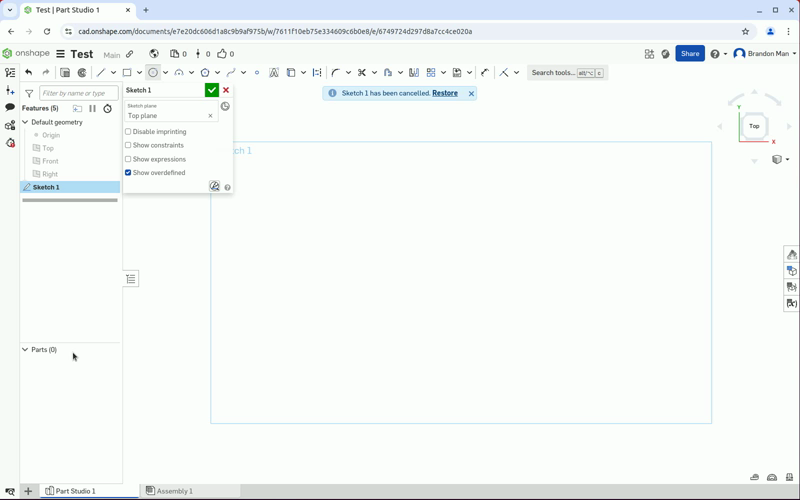
key_down(shift)
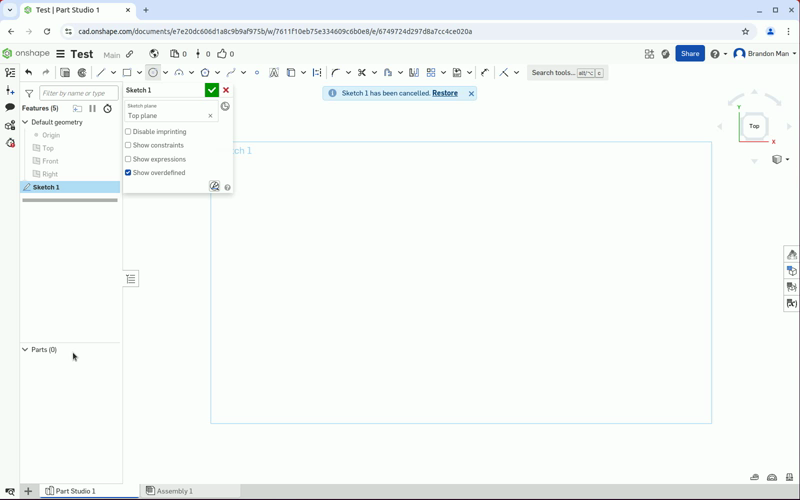
mouse_move(461, 282)
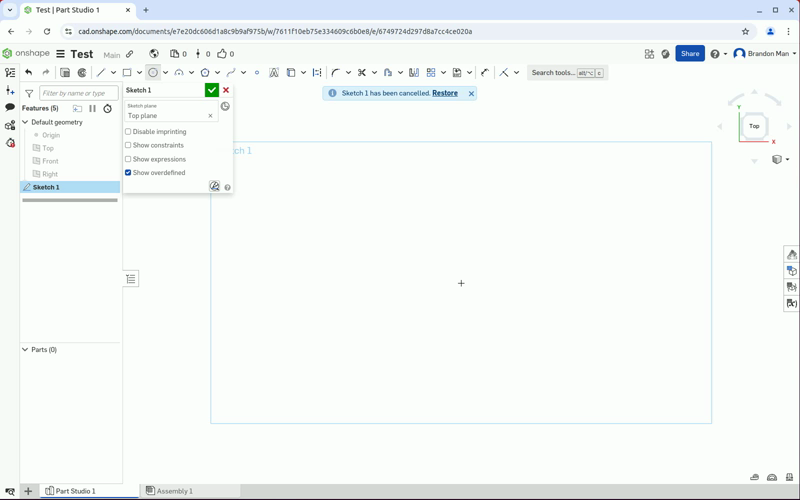
click(461, 282)
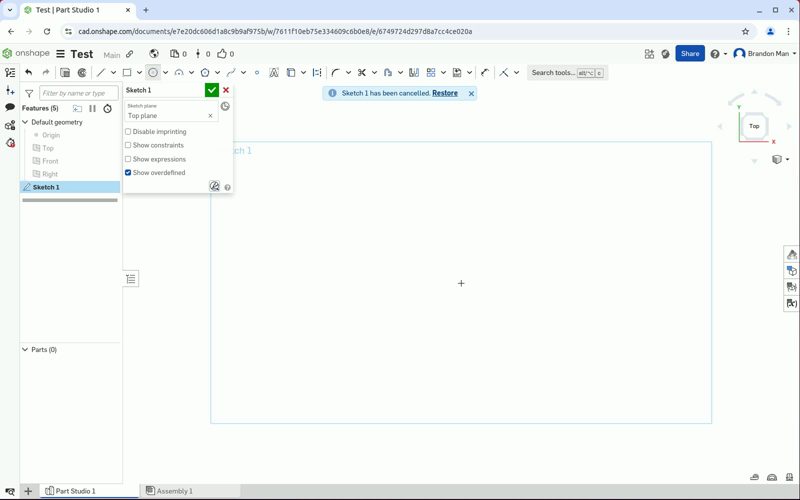
key_up(shift)
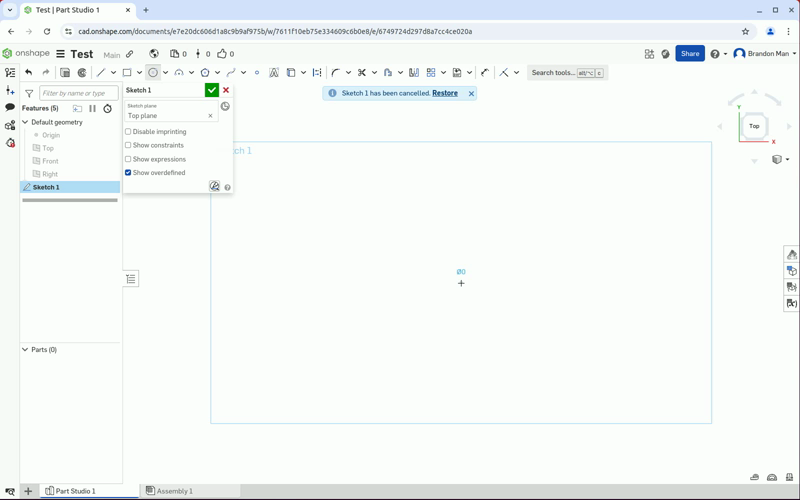
mouse_move(574, 282)
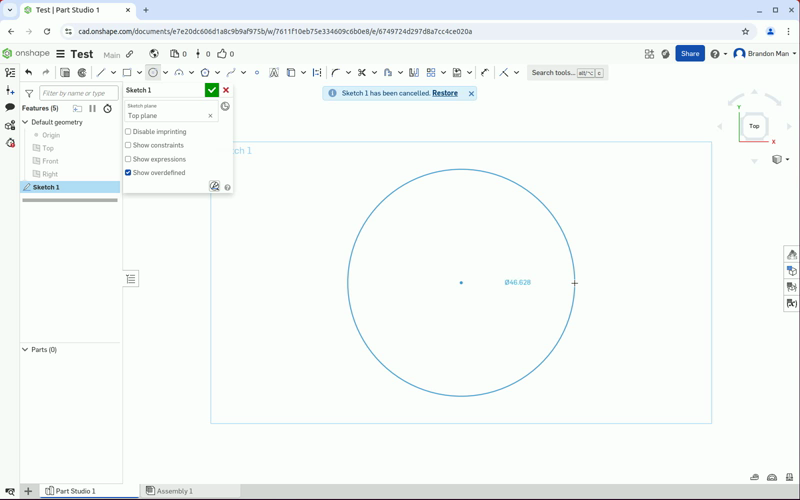
click(574, 282)
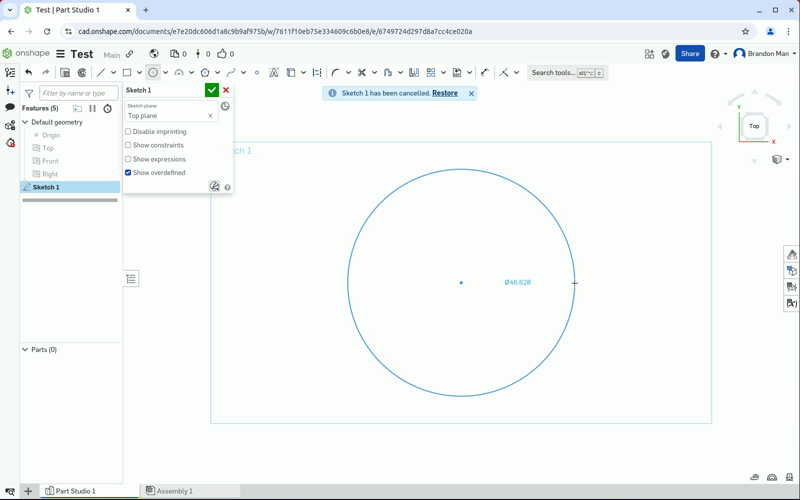
key(esc)
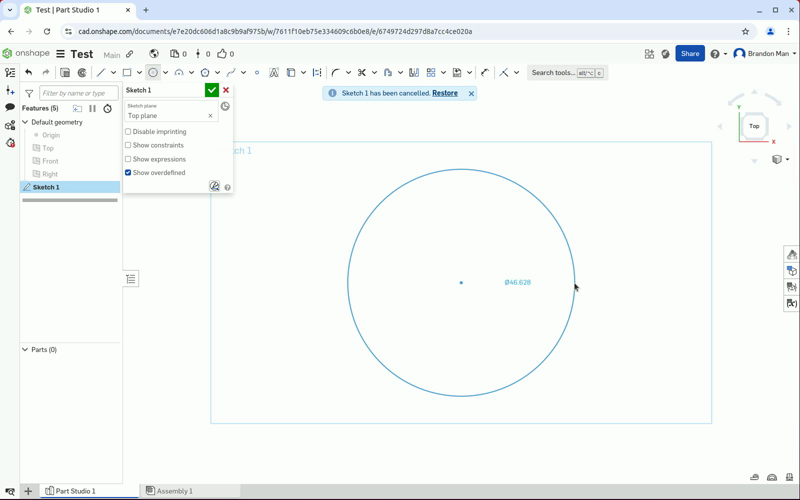
mouse_move(432, 228)
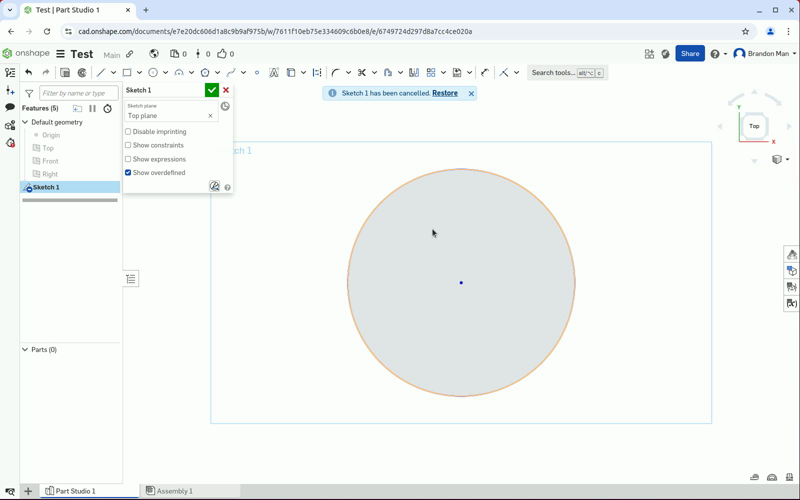
click(432, 228)
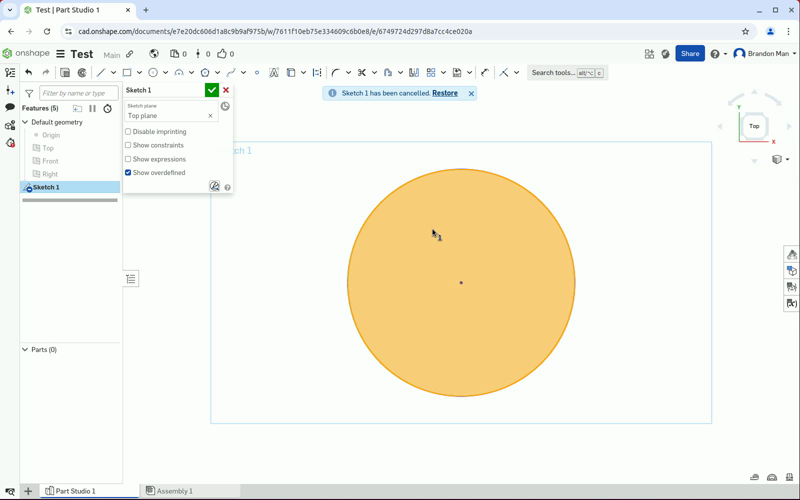
mouse_move(73, 352)
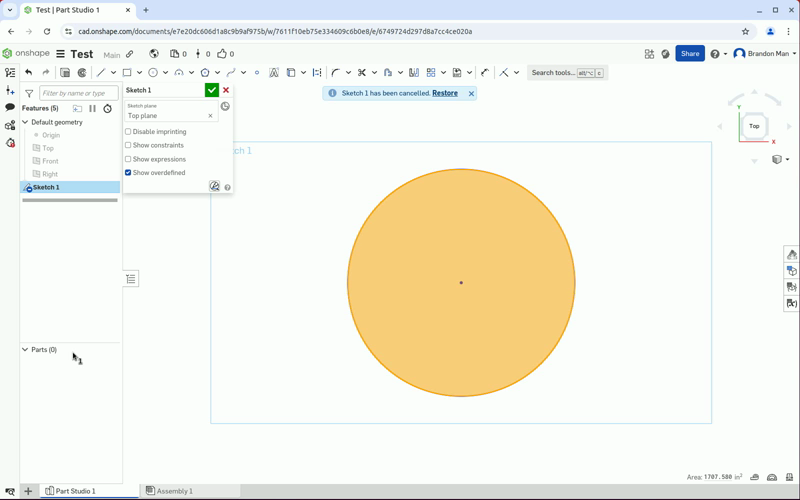
key(shift+y)
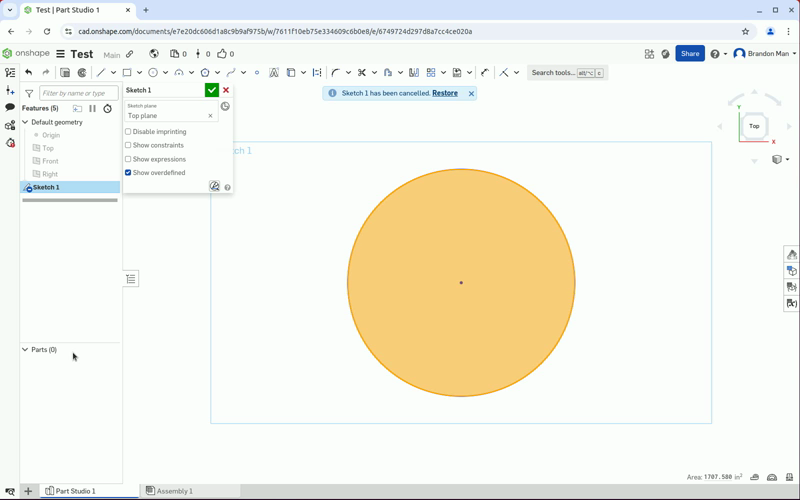
key(shift+e)
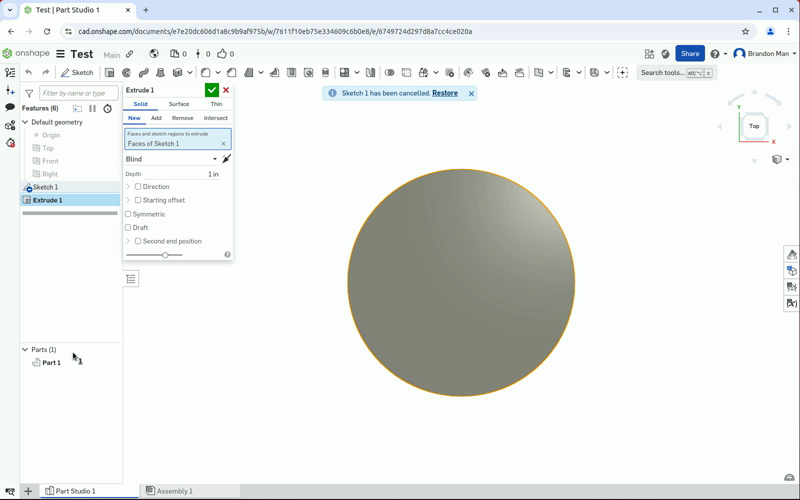
mouse_move(143, 106)
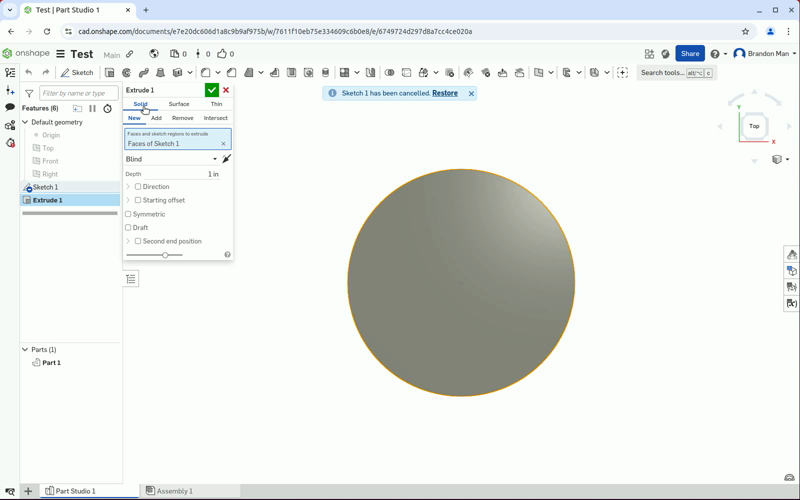
click(143, 106)
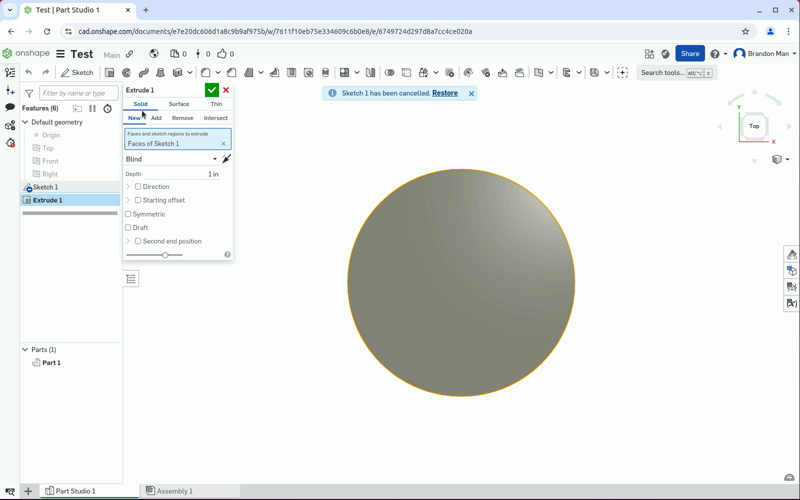
mouse_move(137, 120)
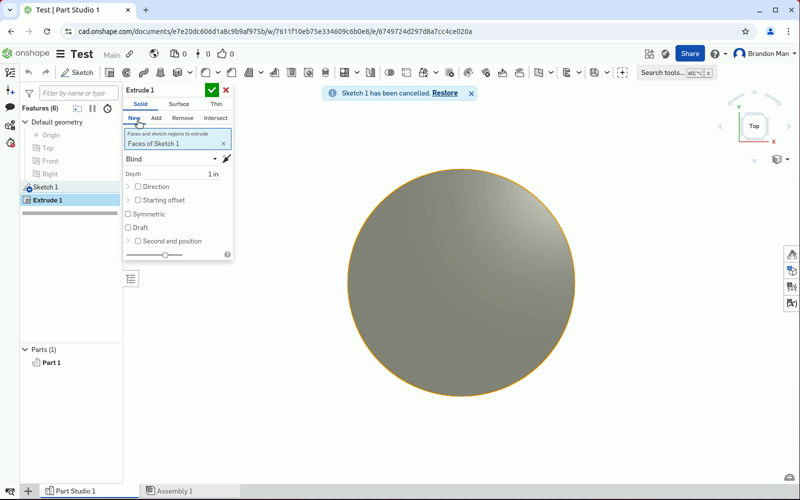
click(137, 120)
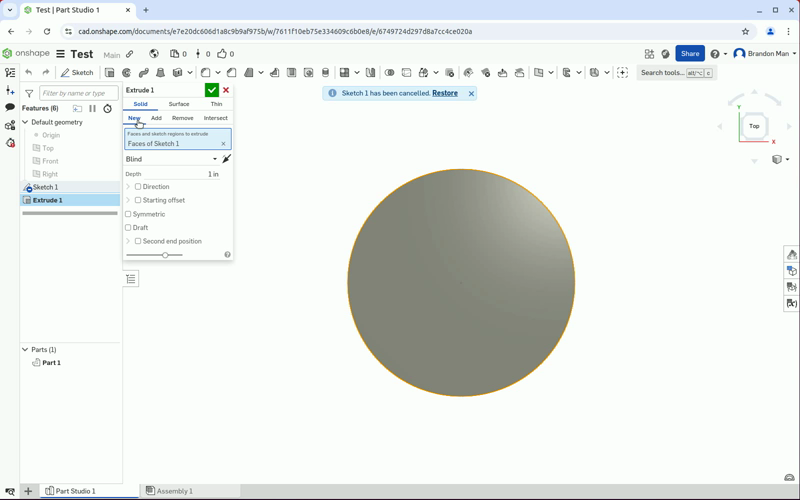
key(tab, 4)
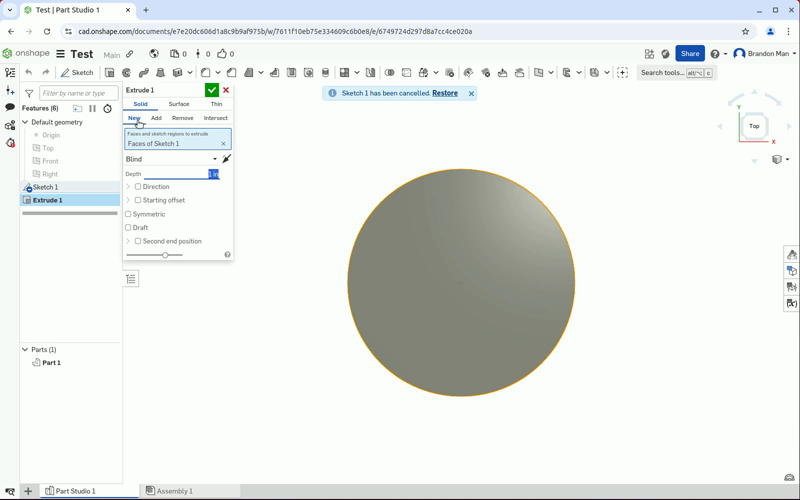
text(3.37)
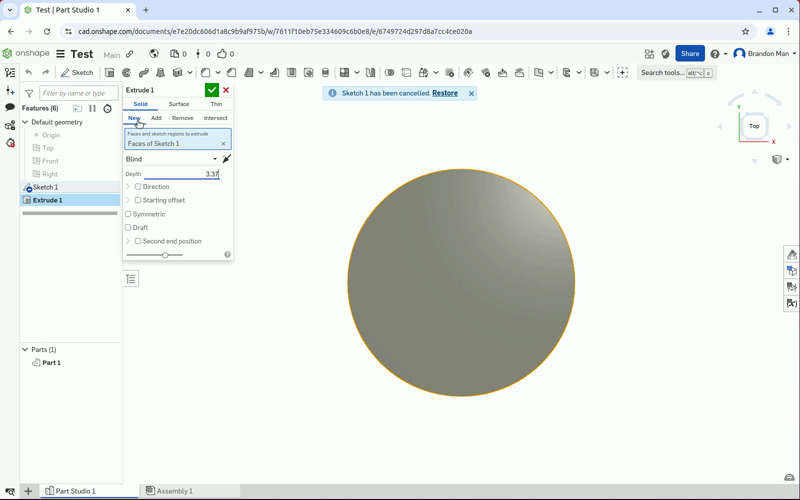
key(enter)
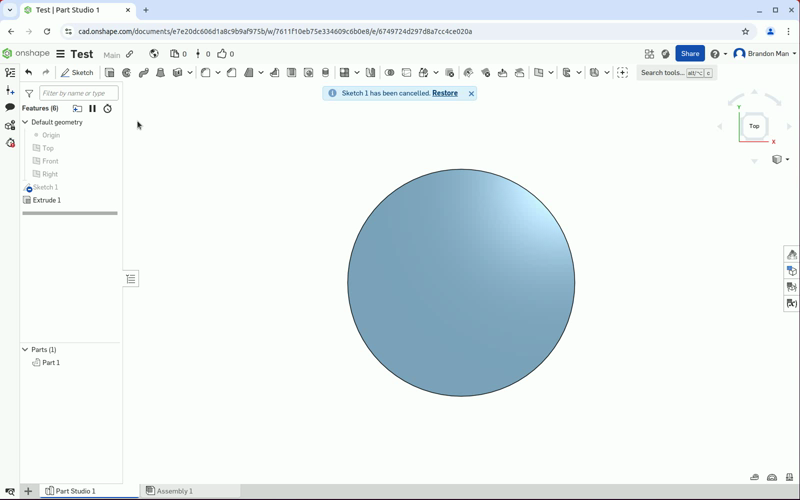
key(shift+h)
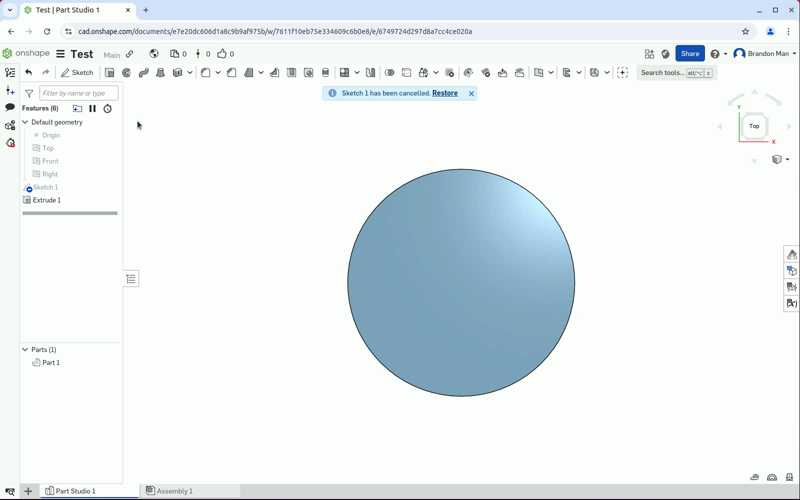
key(shift+h)
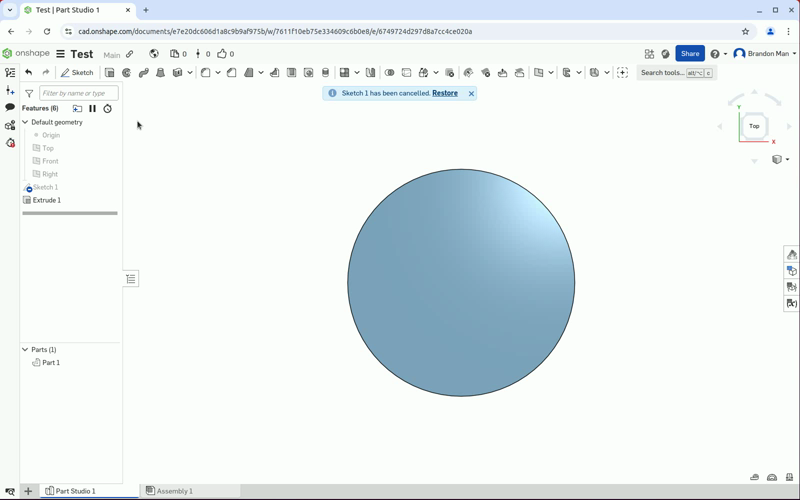
mouse_move(73, 189)
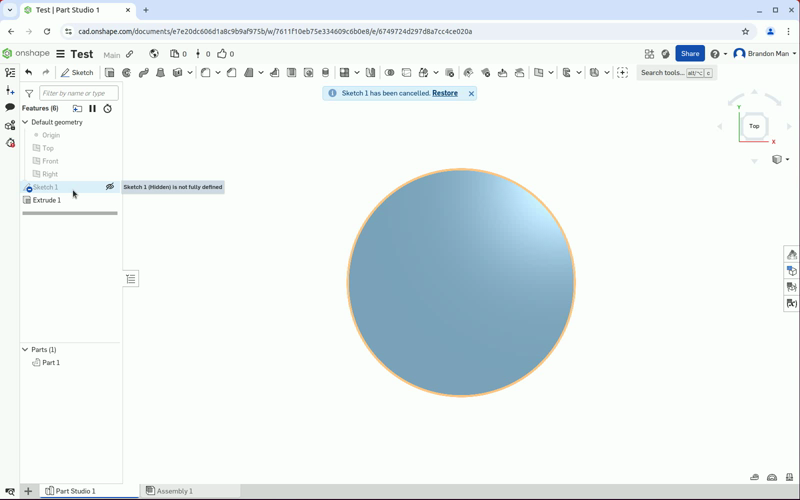
click(73, 189)
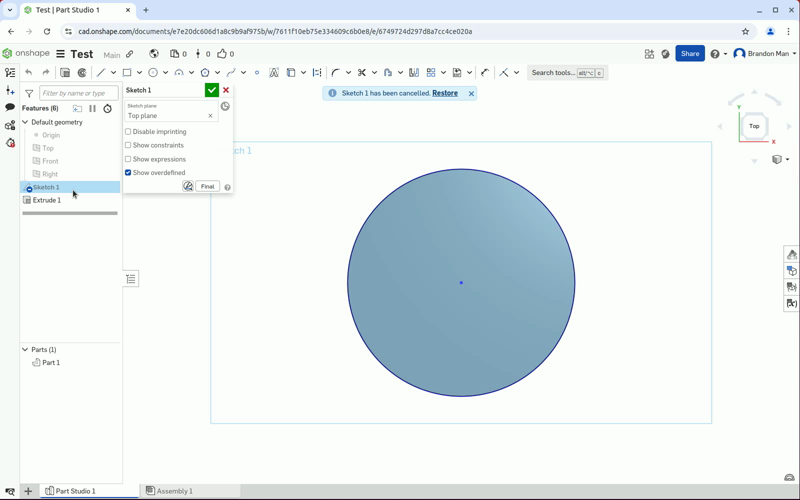
mouse_move(229, 92)
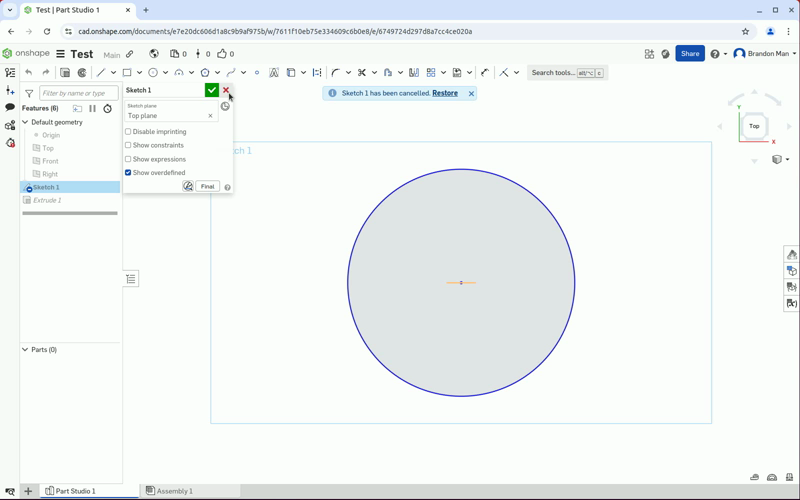
click(229, 92)
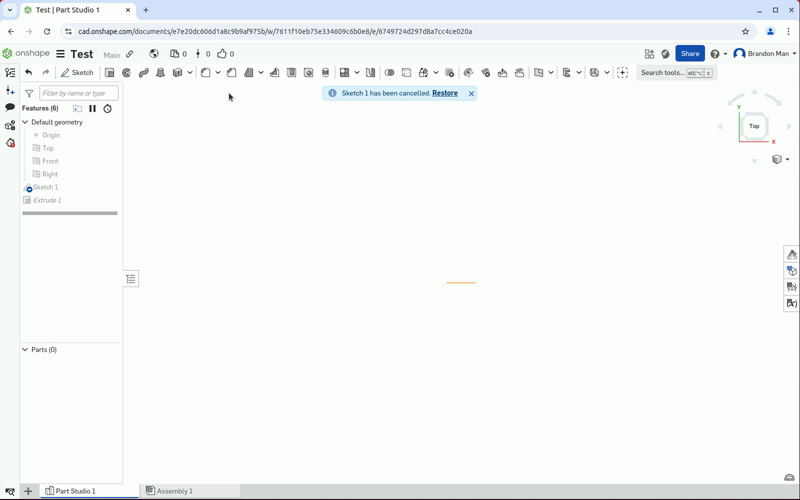
mouse_move(541, 75)
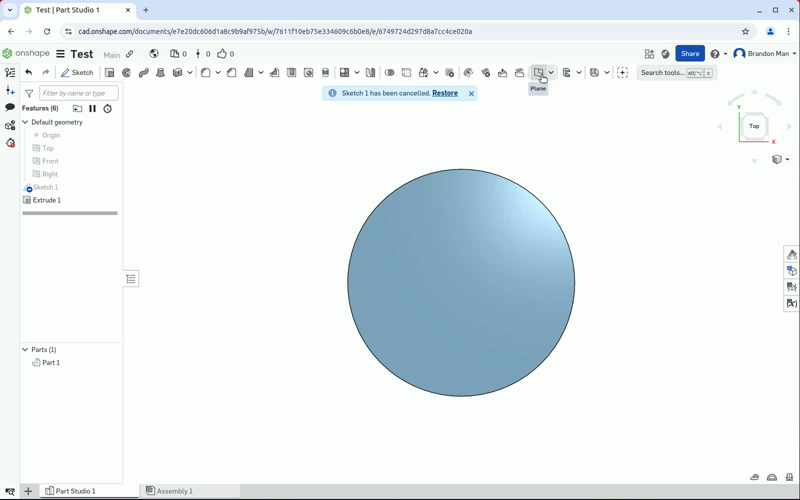
click(541, 75)
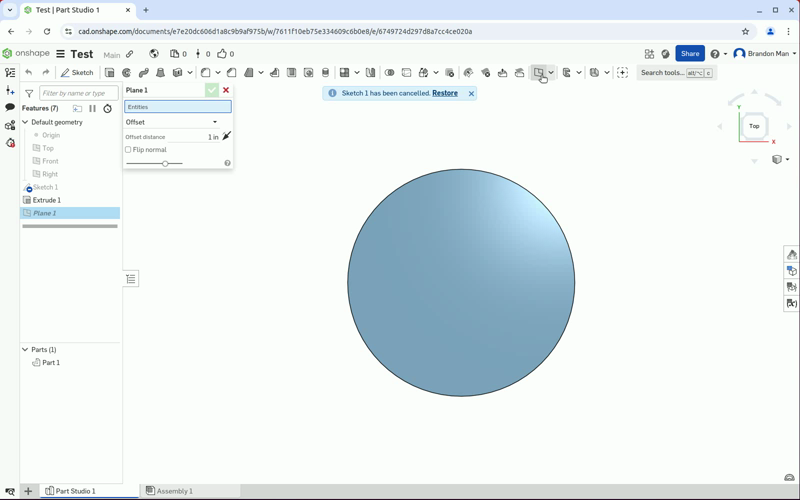
mouse_move(73, 150)
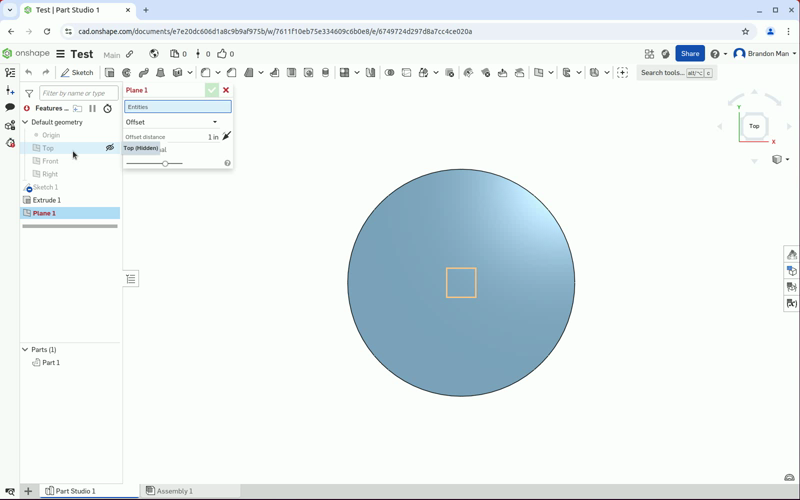
click(73, 150)
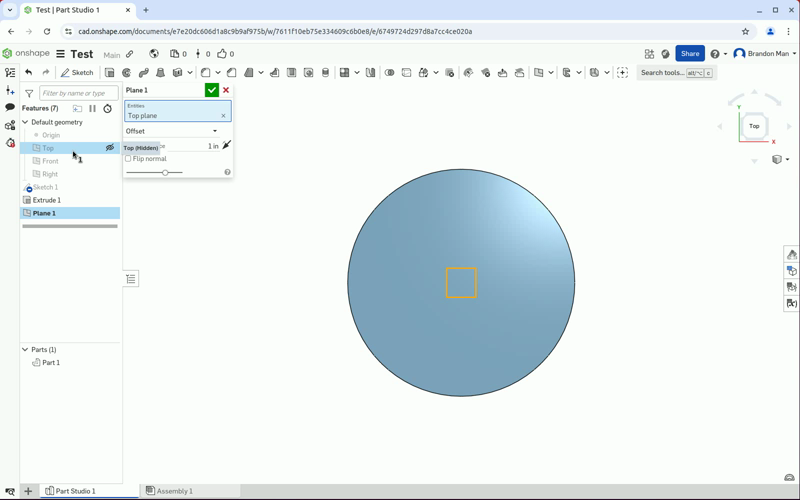
key(tab, 2)
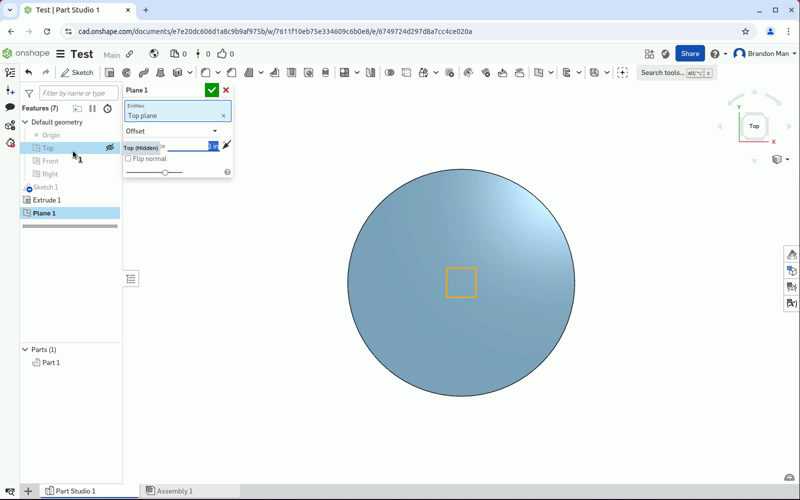
text(3.358)
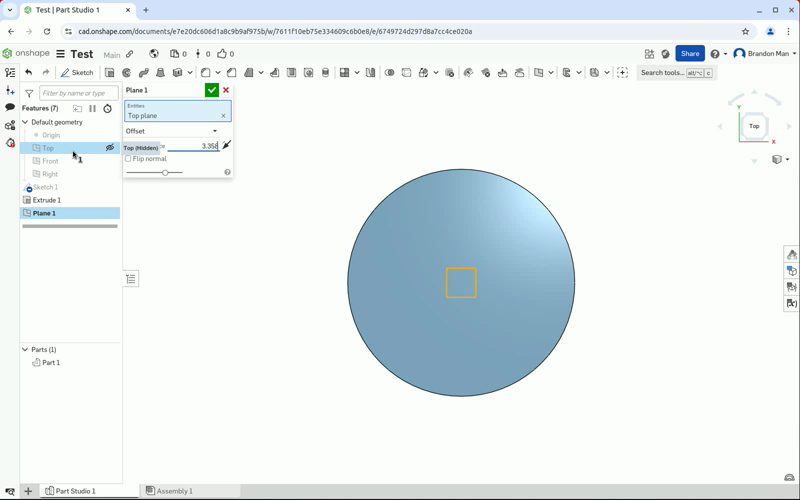
key(enter, 2)
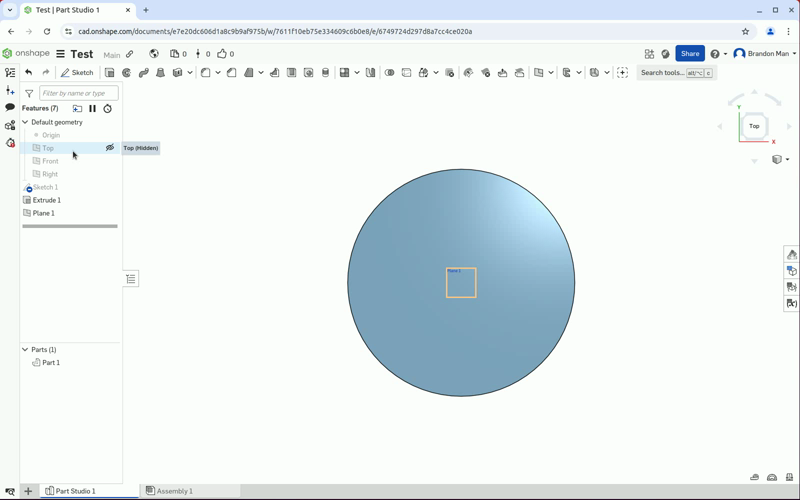
key(shift+s)
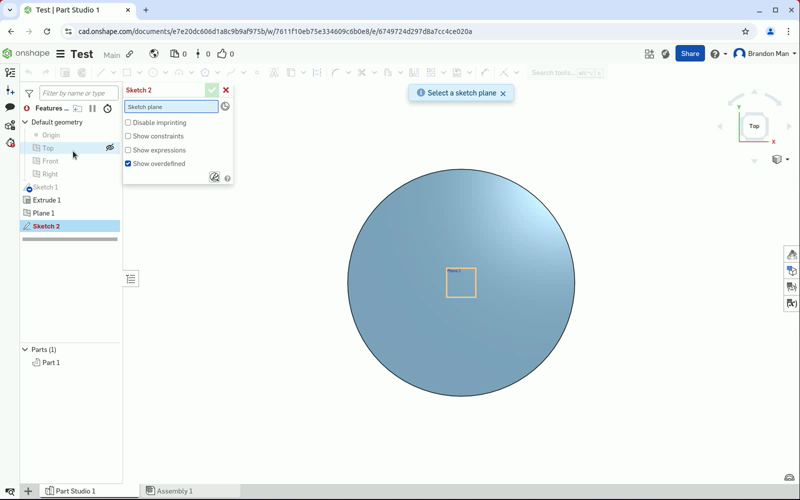
mouse_move(73, 215)
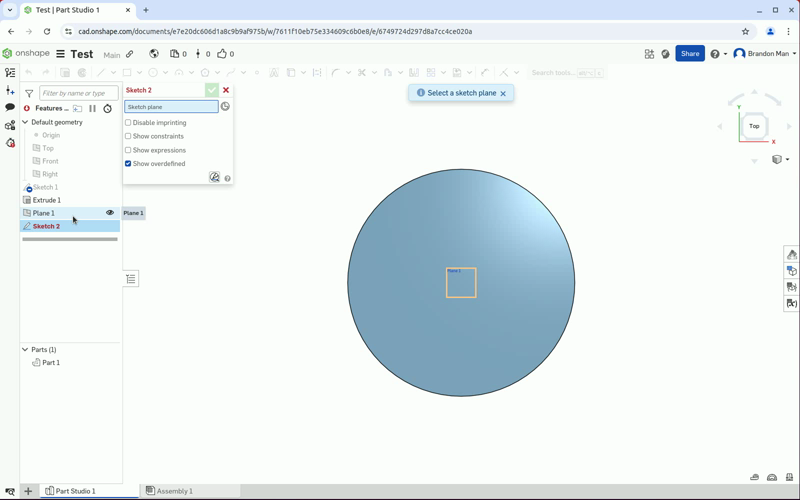
click(73, 215)
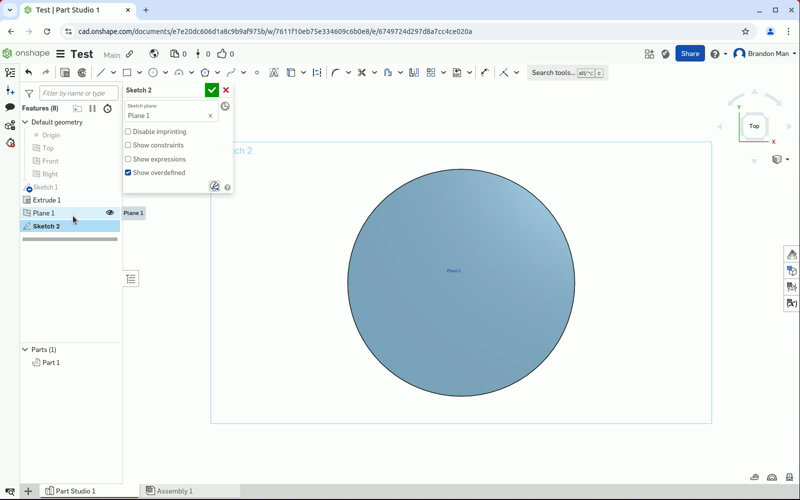
mouse_move(73, 352)
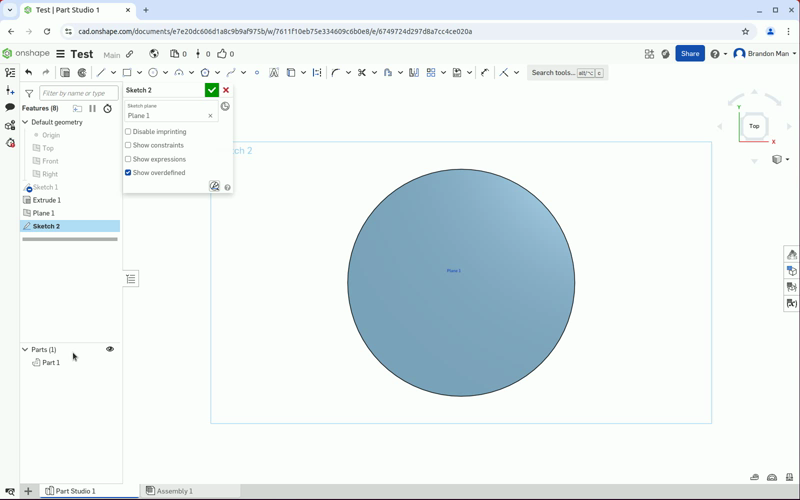
key(y)
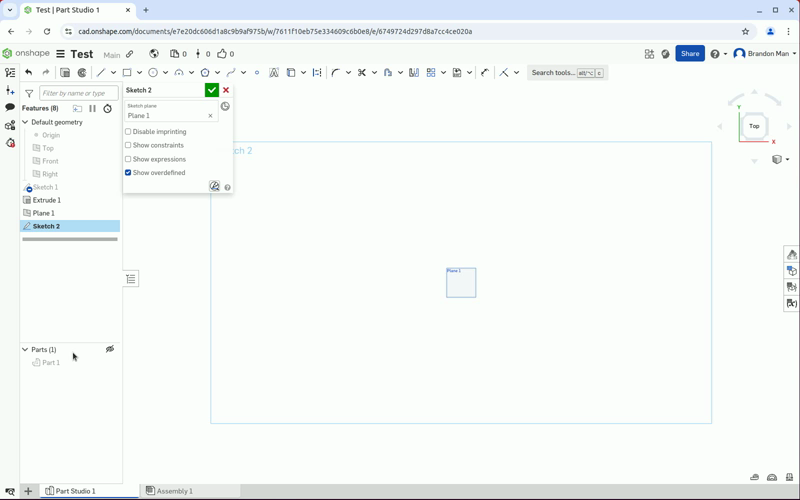
key(c)
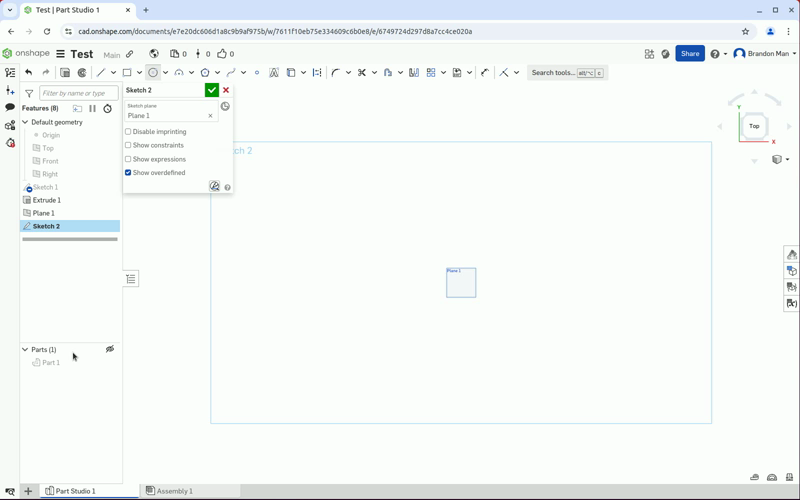
key_down(shift)
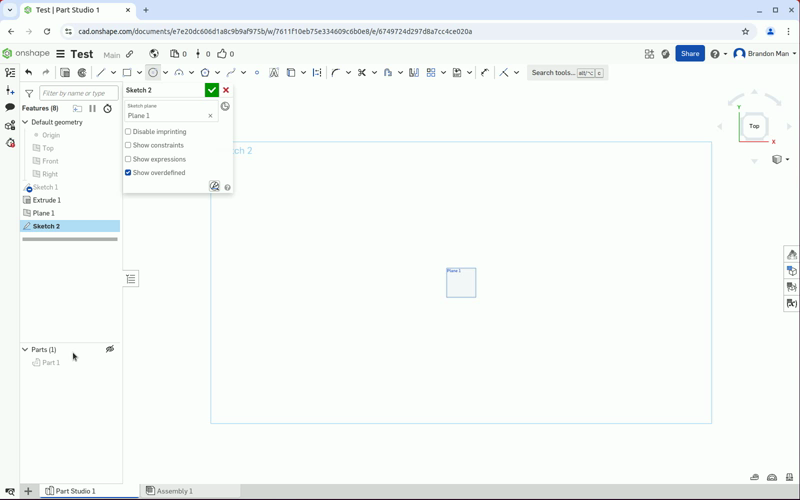
mouse_move(461, 282)
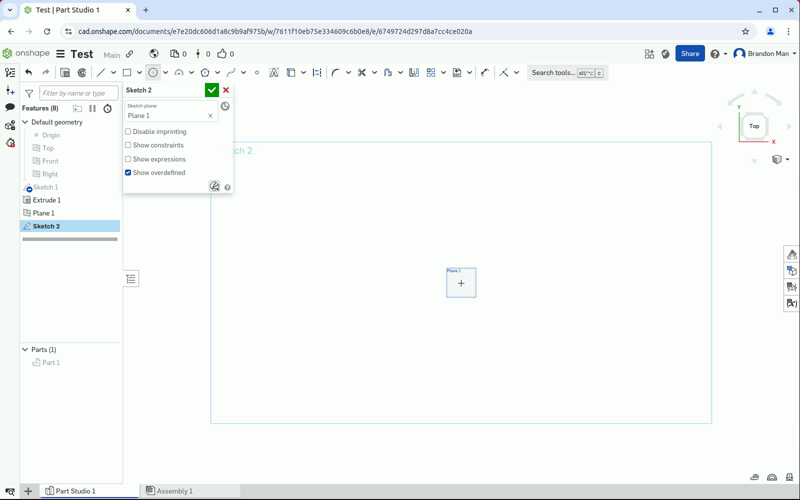
click(461, 282)
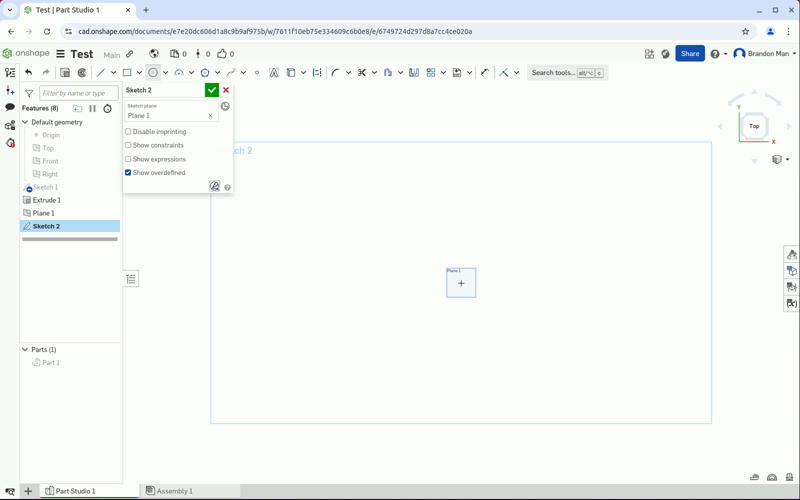
key_up(shift)
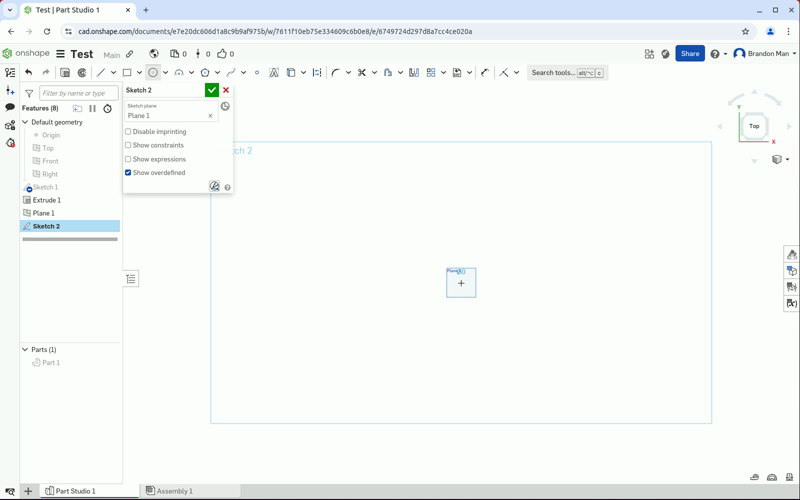
mouse_move(512, 282)
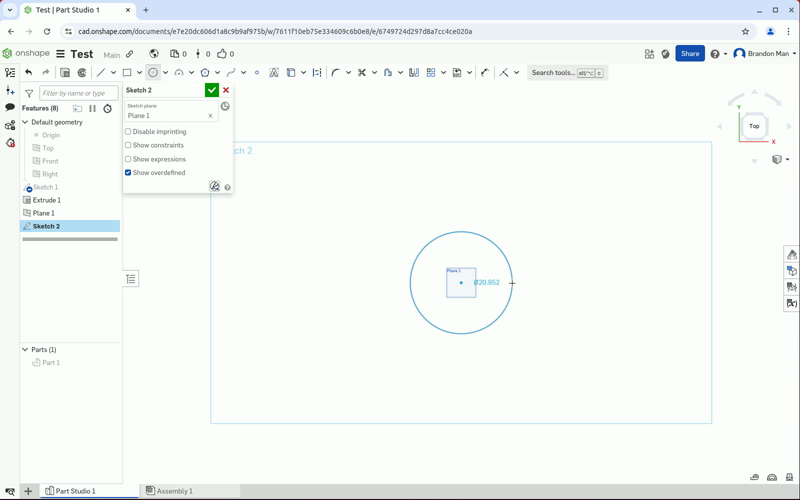
click(512, 282)
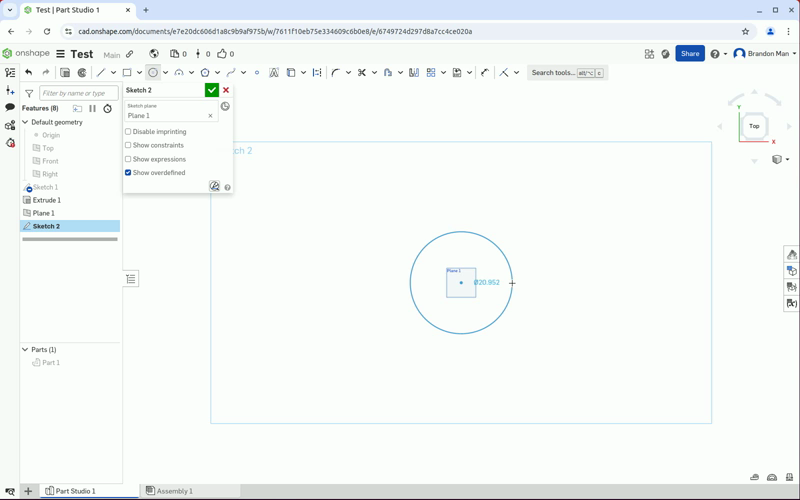
key(esc)
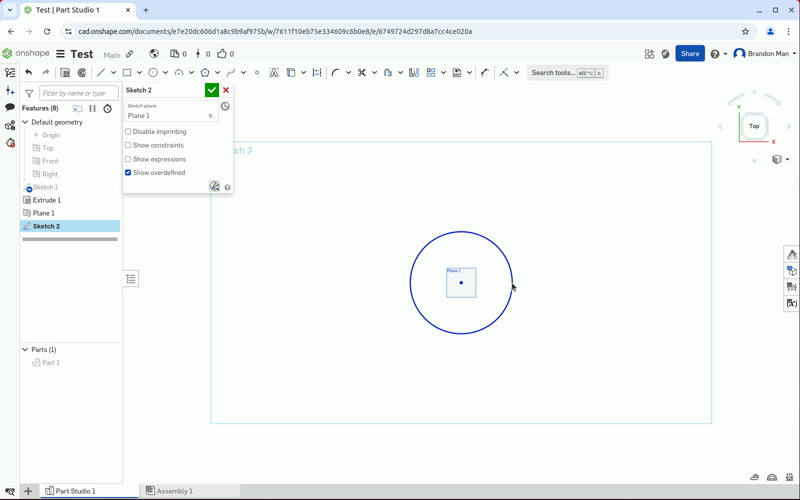
mouse_move(469, 288)
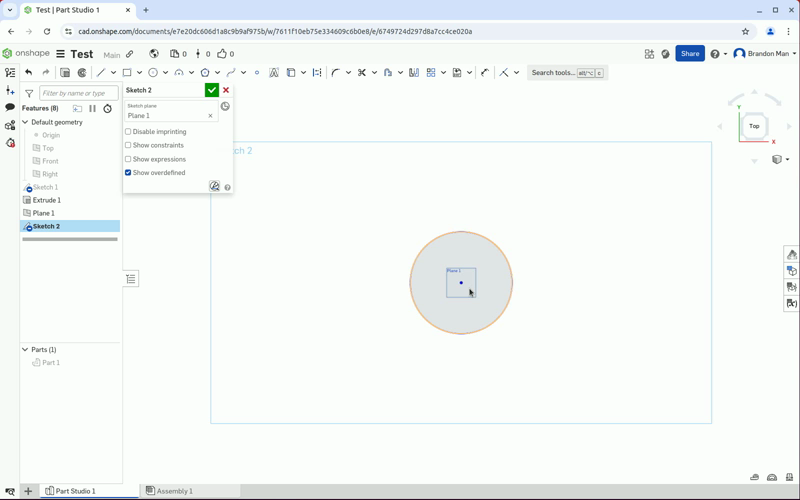
click(469, 288)
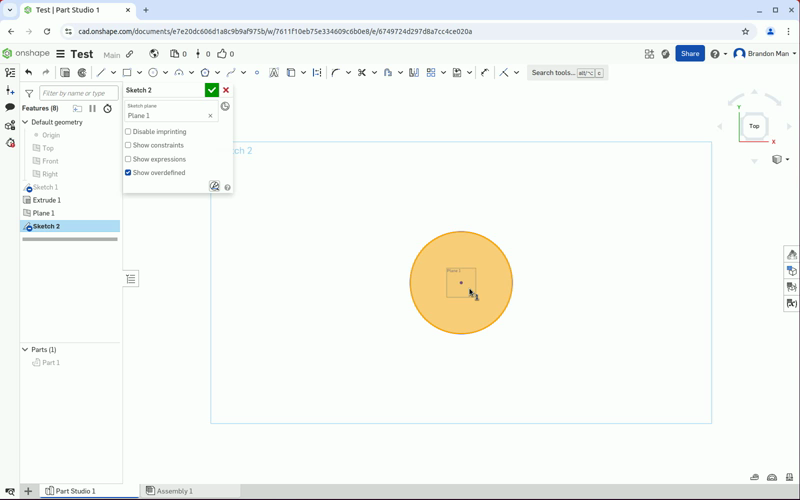
mouse_move(73, 352)
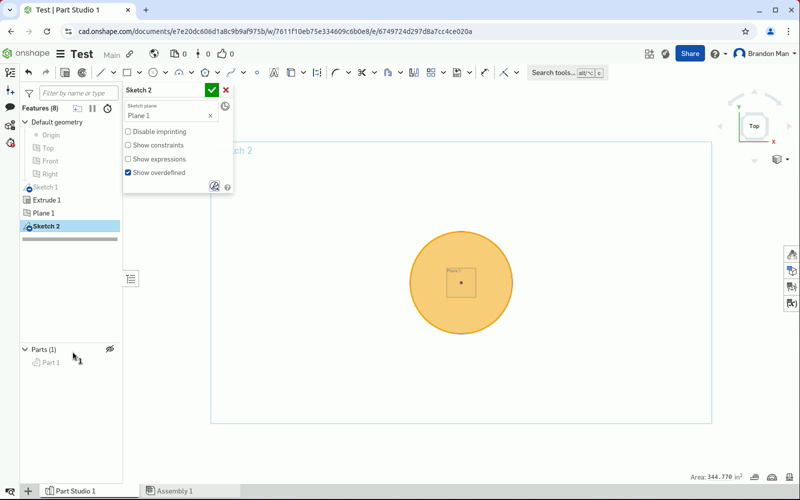
key(shift+y)
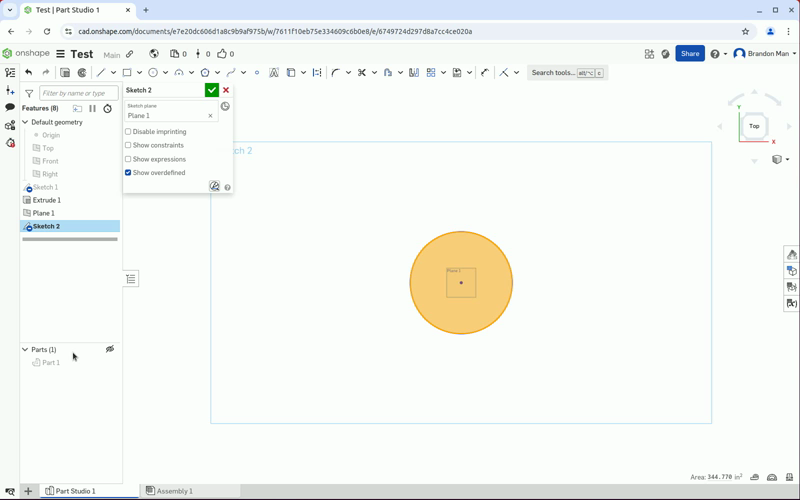
key(shift+e)
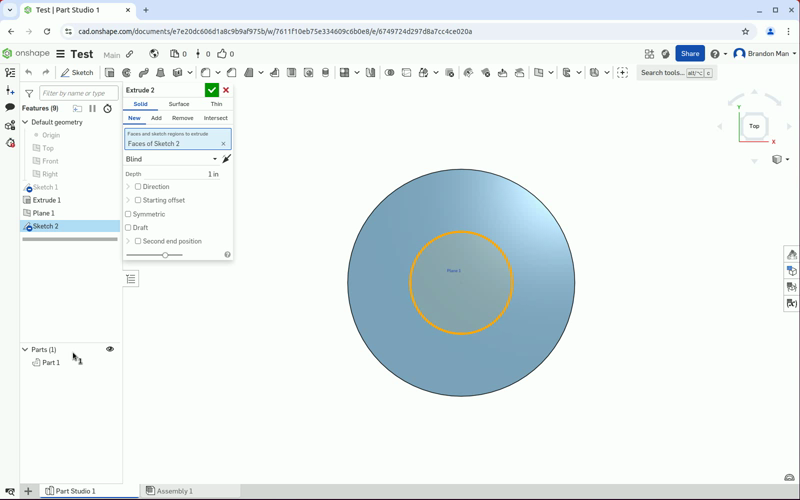
mouse_move(143, 106)
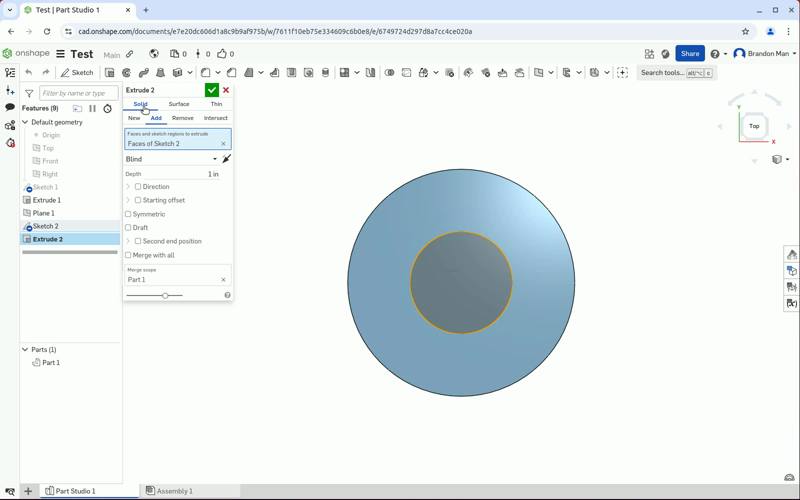
click(143, 106)
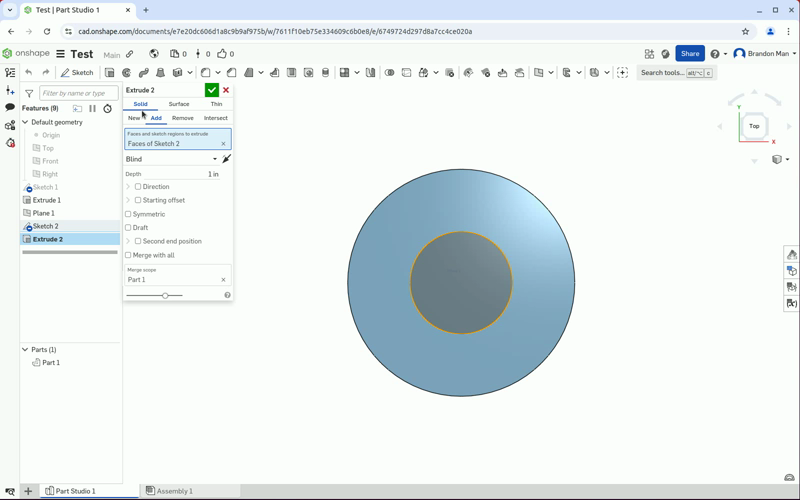
mouse_move(137, 120)
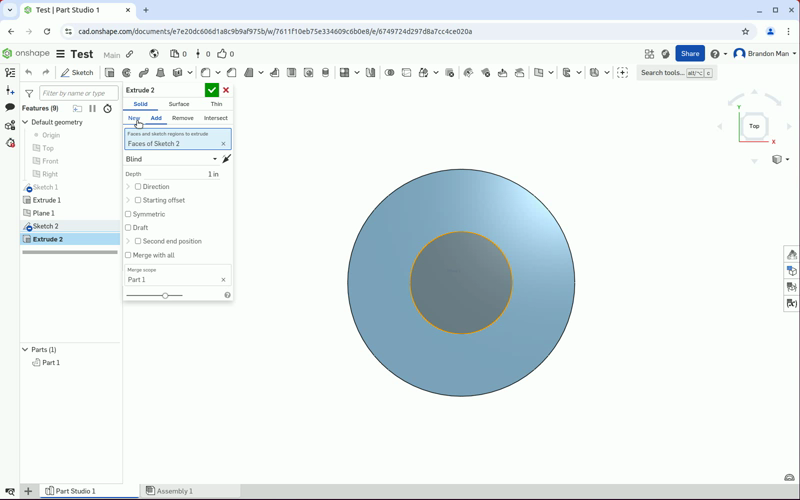
click(137, 120)
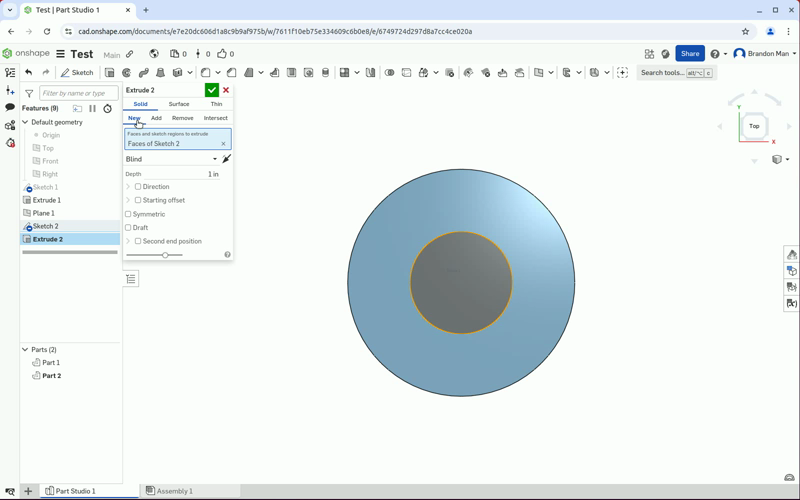
key(tab, 4)
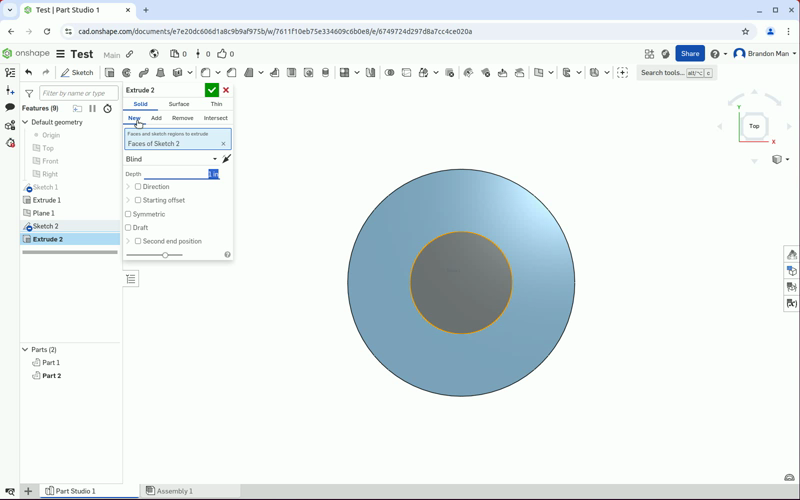
text(11.073)
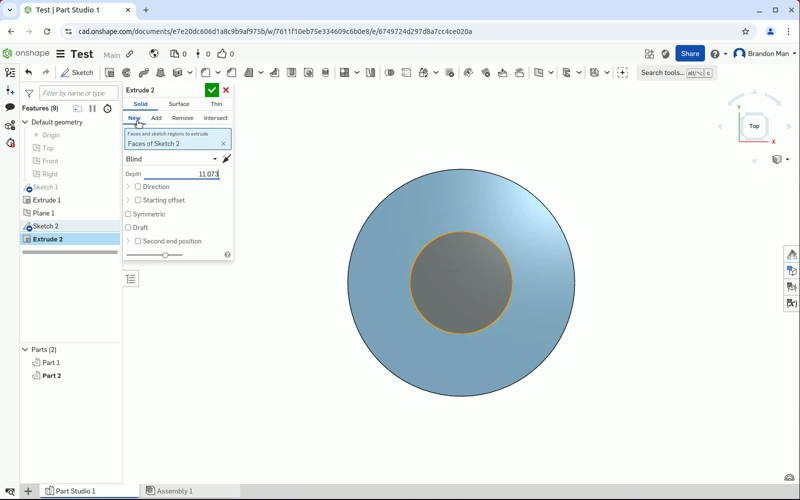
key(enter)
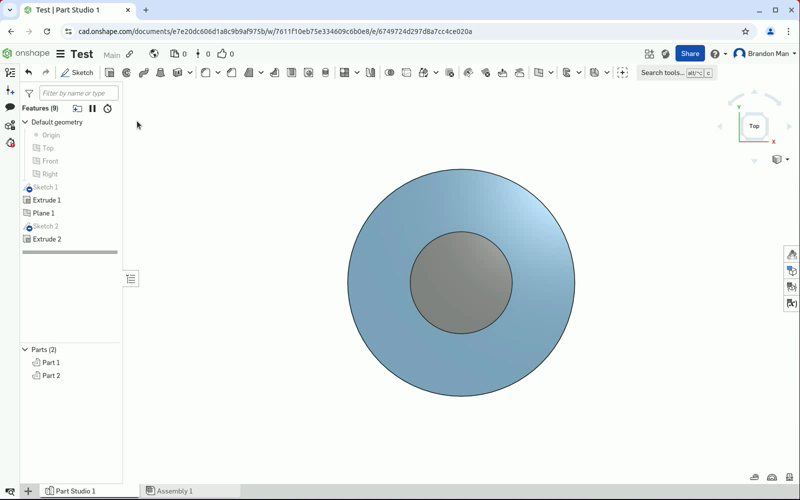
key(shift+h)
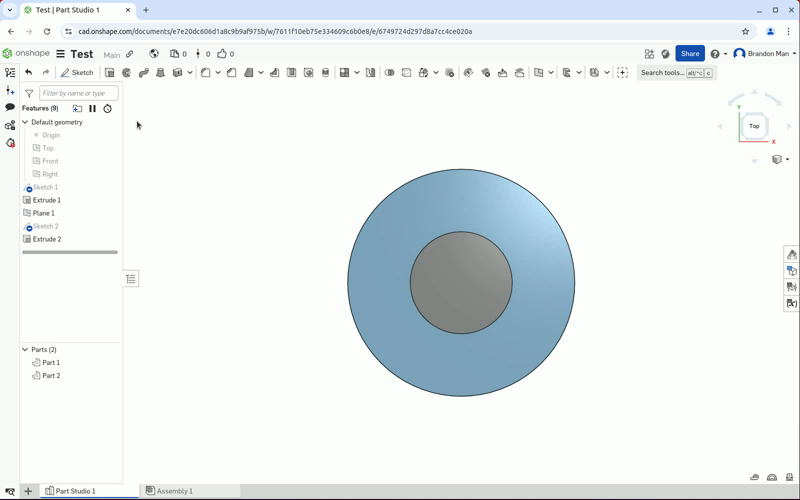
key(shift+h)
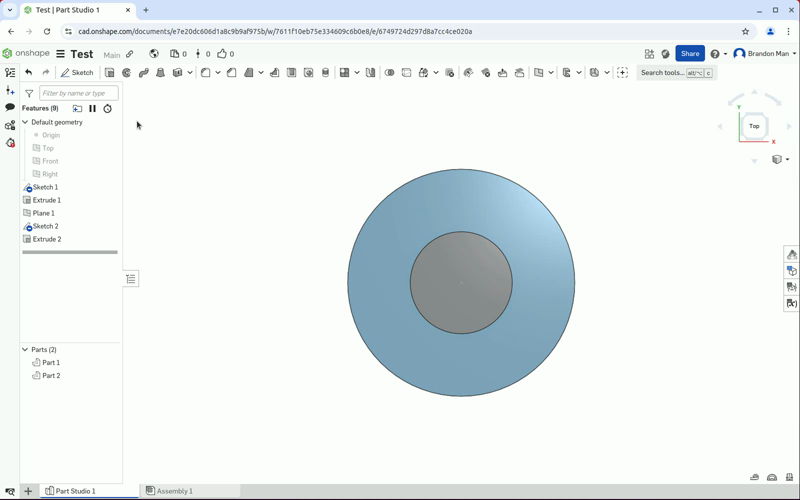
key(shift+7)
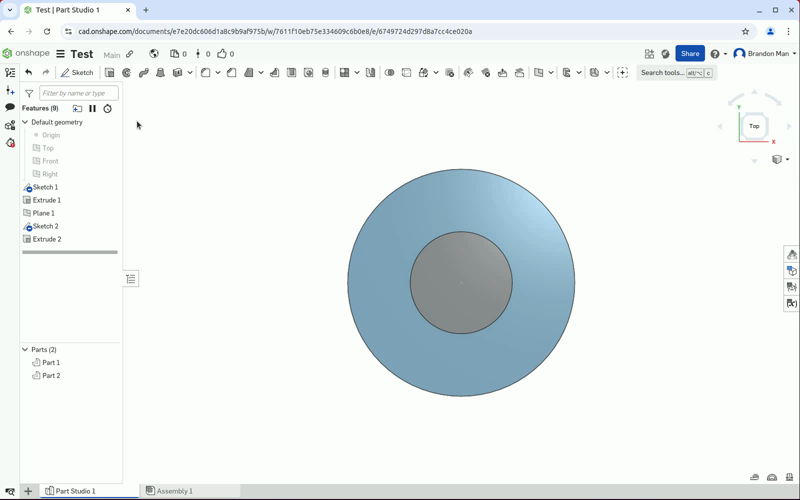
key(up, 3)
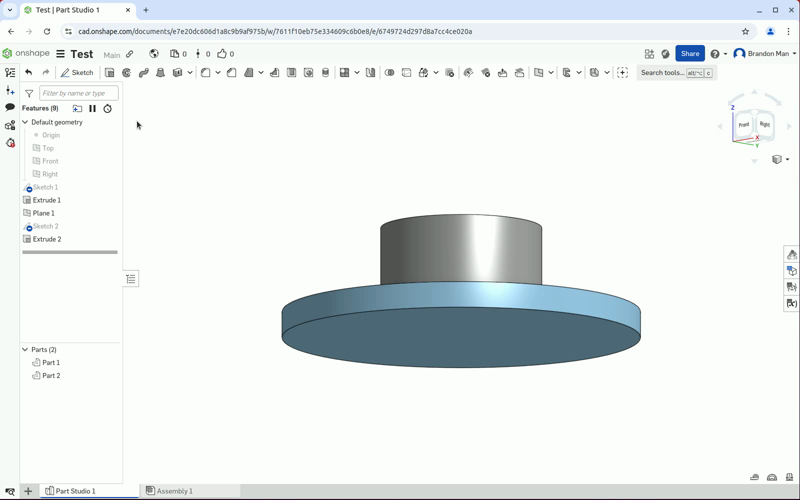
key(left, 3)
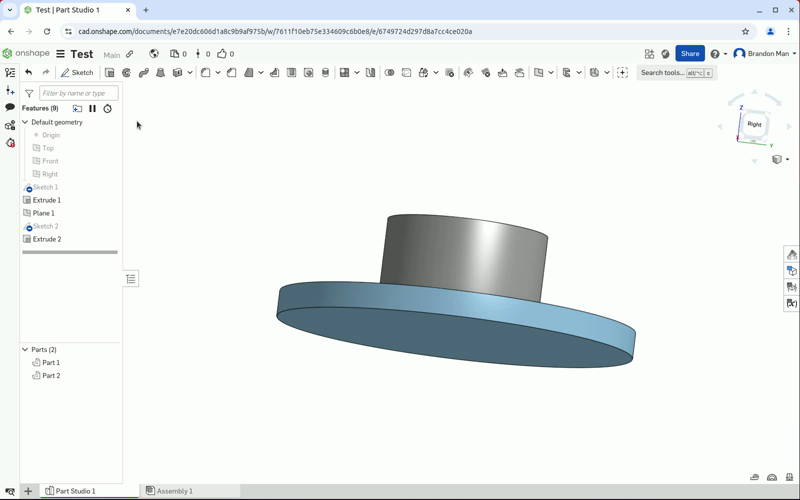
key(right, 3)
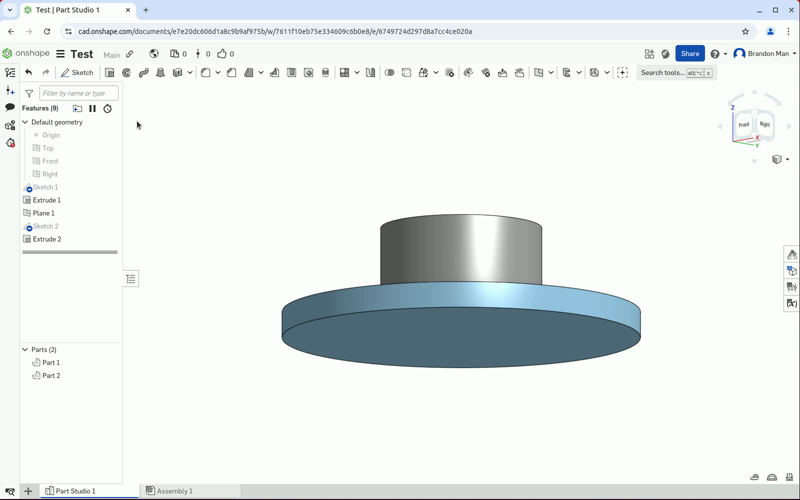
key(down, 3)
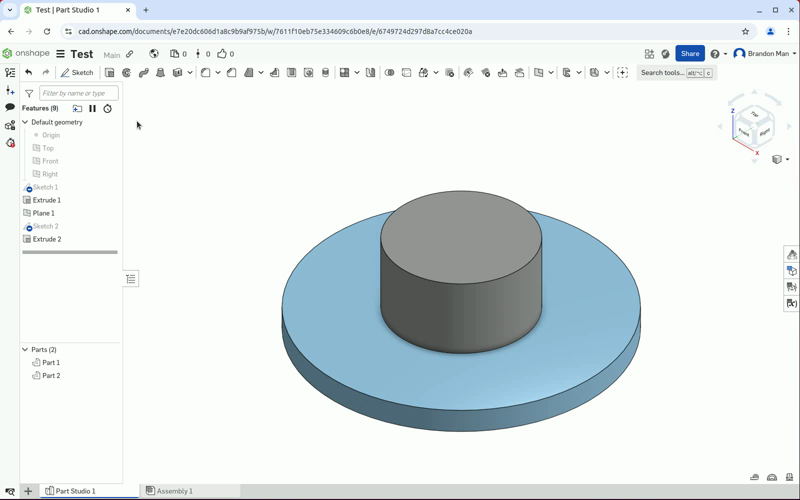
mouse_move(73, 189)
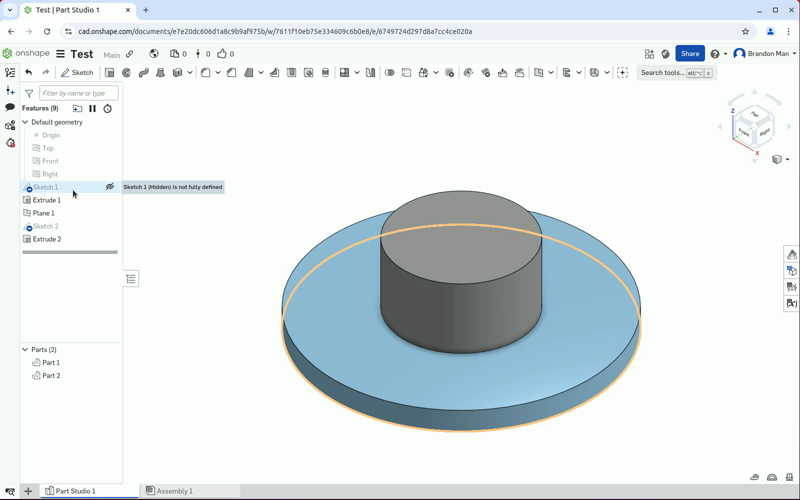
click(73, 189)